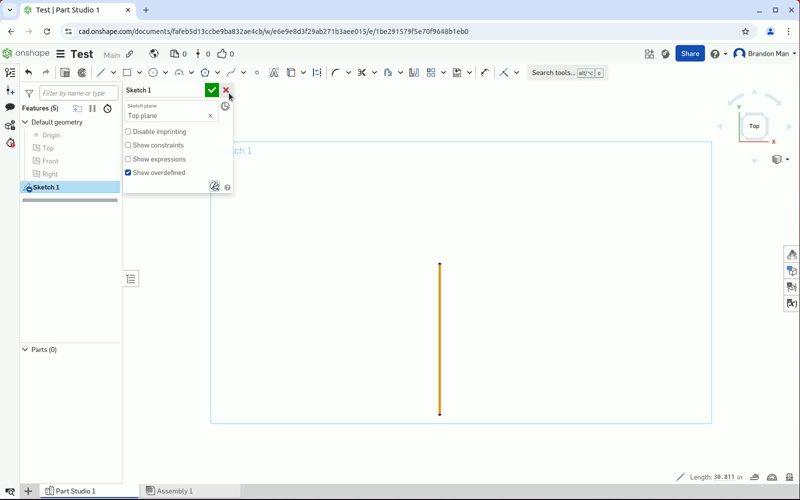
key(shift+h)
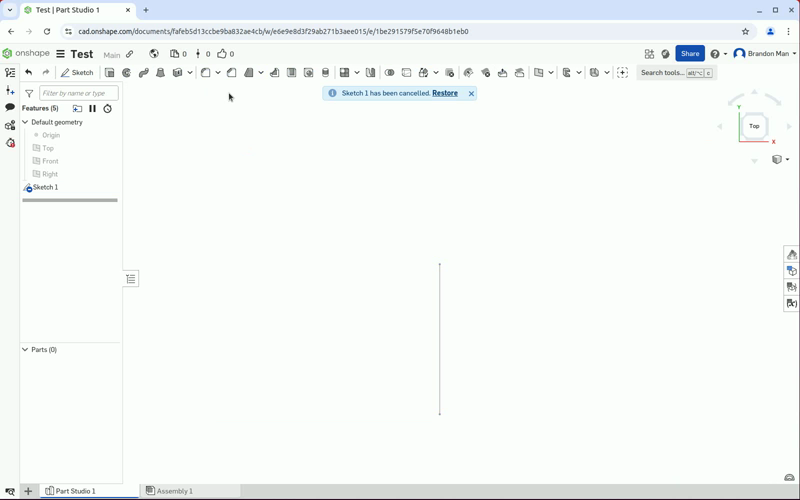
key(shift+s)
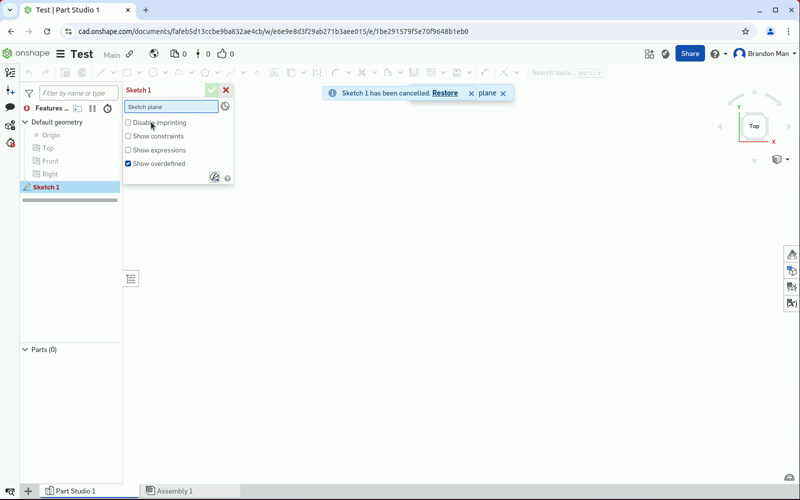
mouse_move(73, 150)
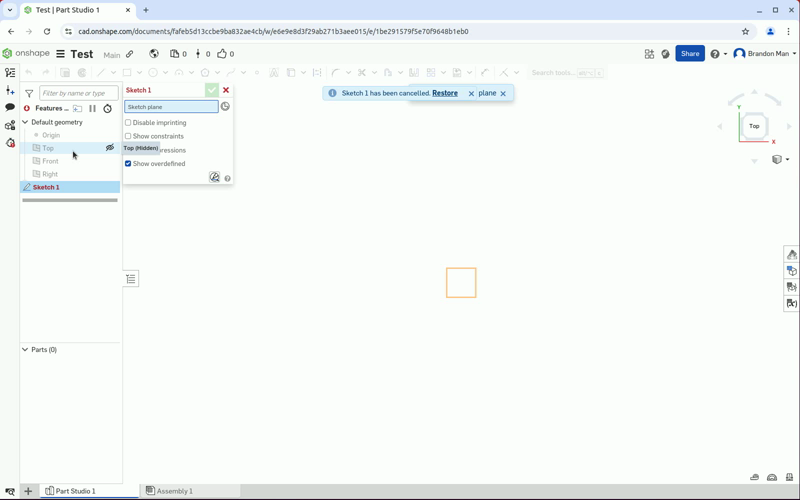
click(73, 150)
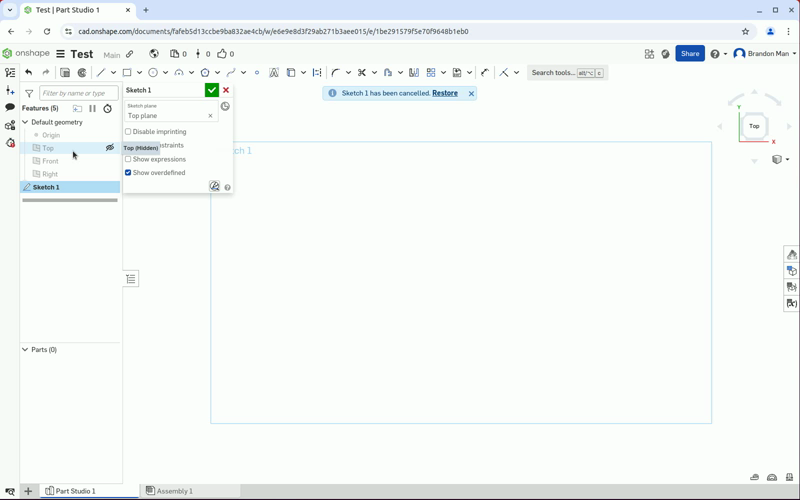
mouse_move(73, 352)
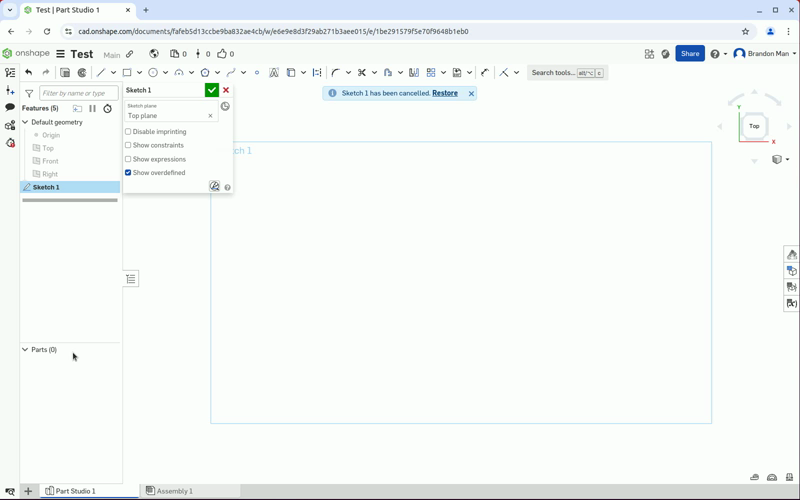
key(y)
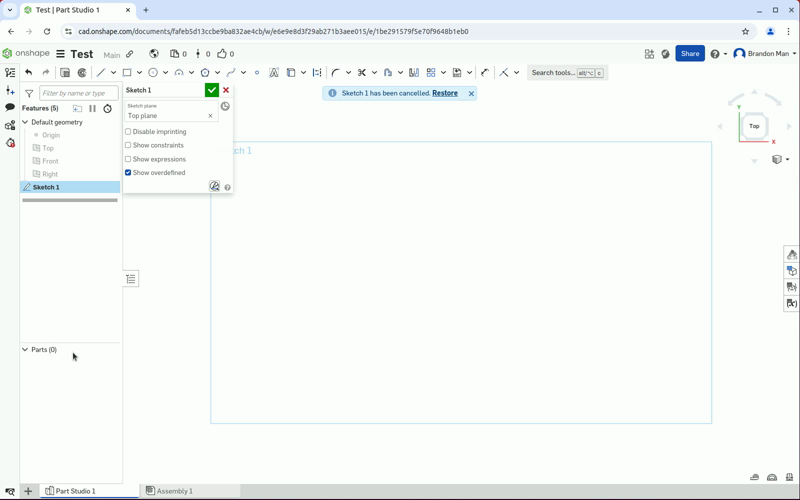
key(c)
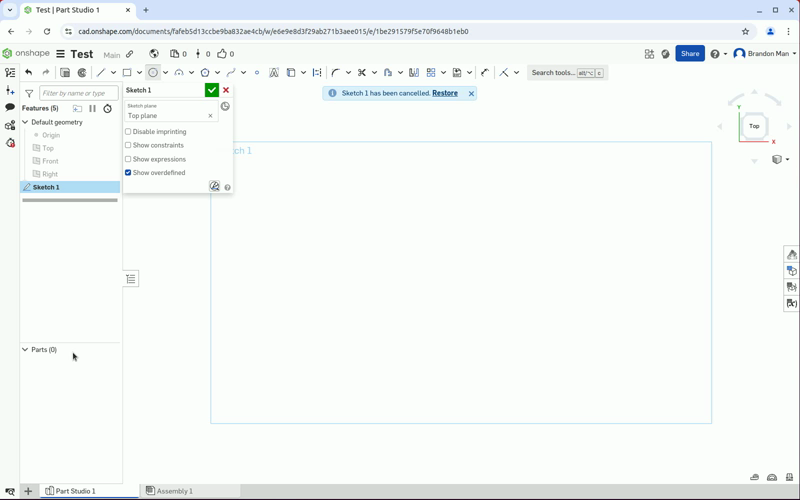
key_down(shift)
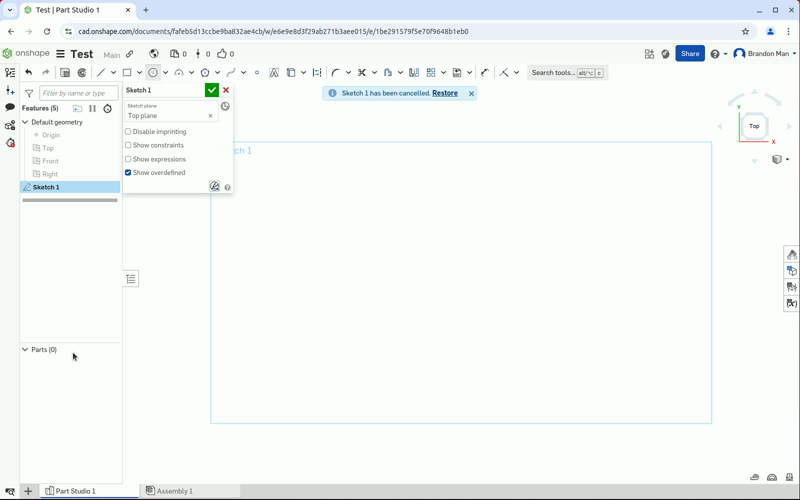
mouse_move(460, 282)
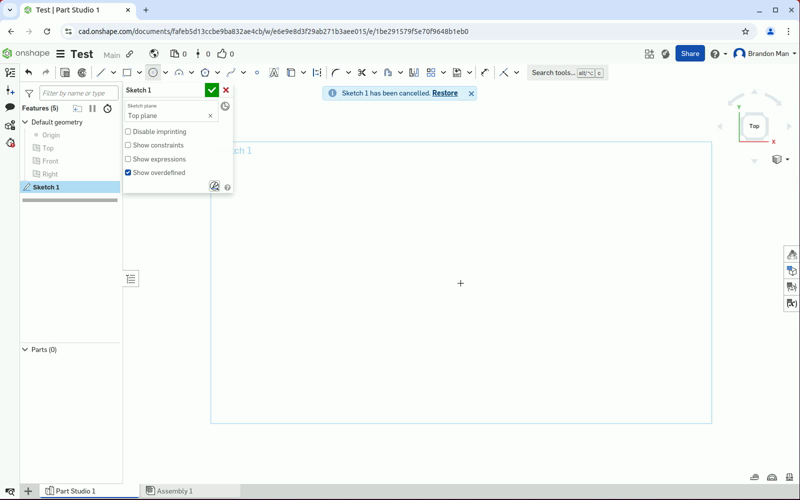
click(460, 282)
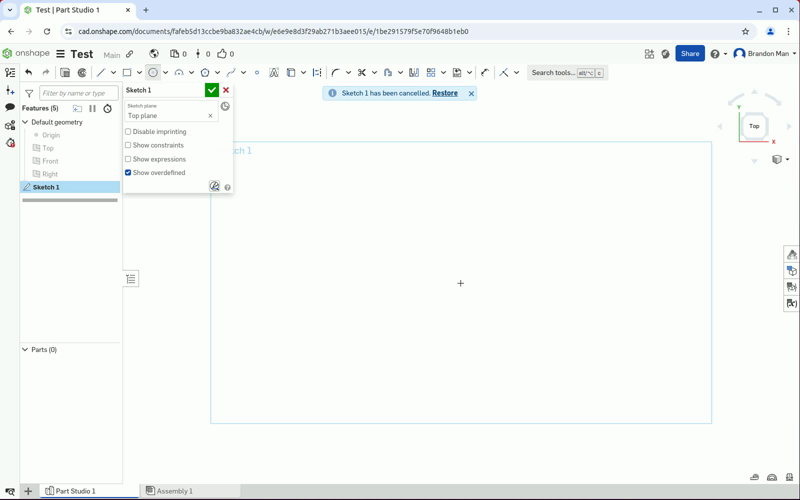
key_up(shift)
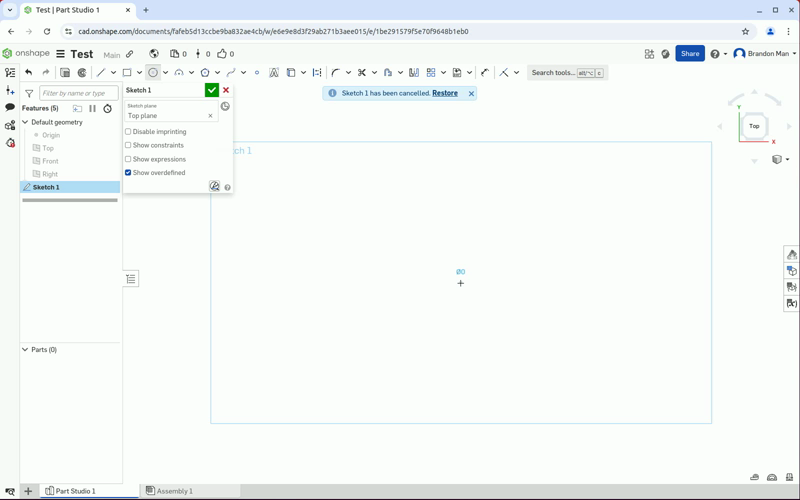
mouse_move(533, 282)
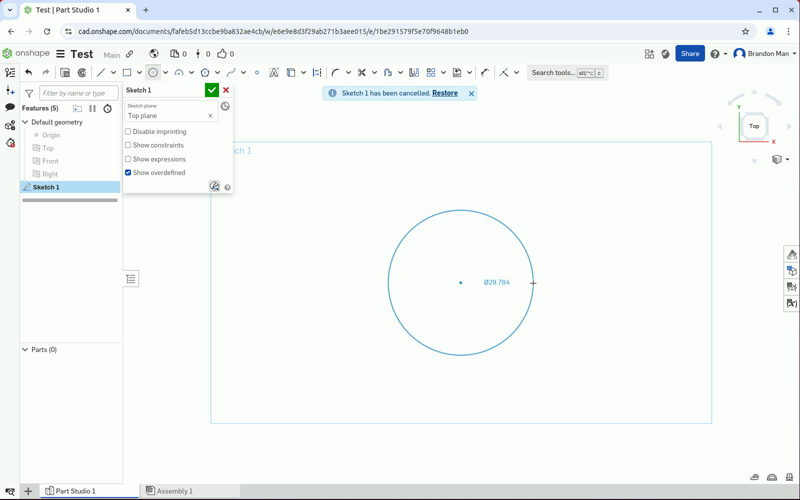
click(533, 282)
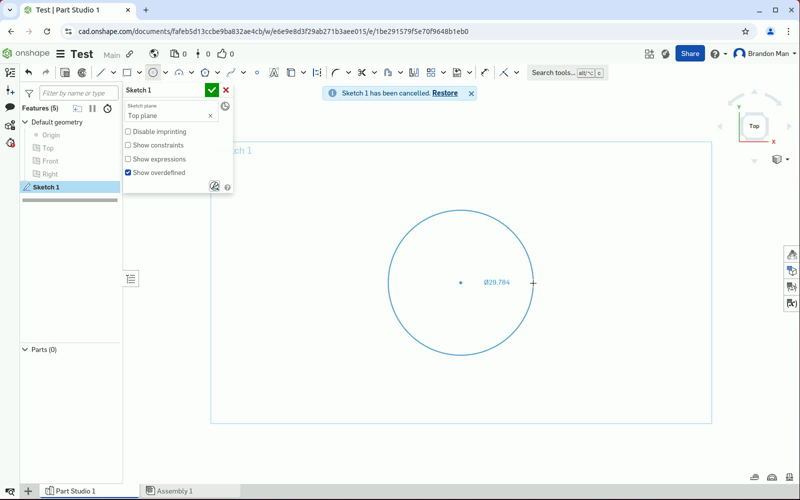
key(esc)
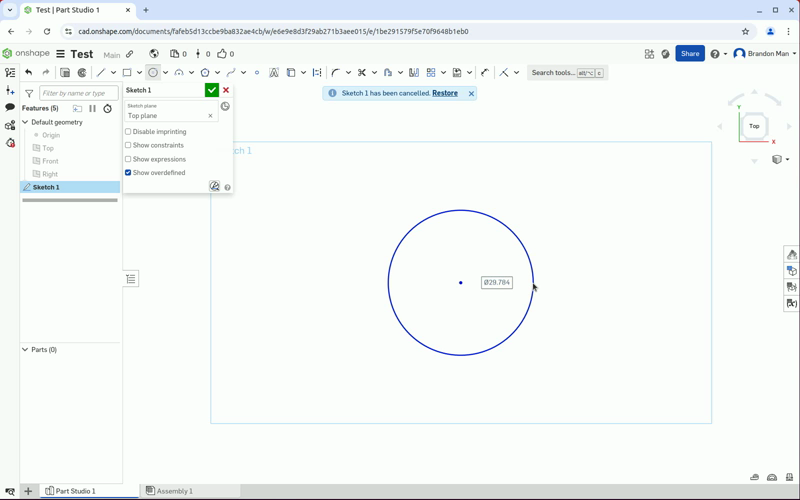
mouse_move(404, 297)
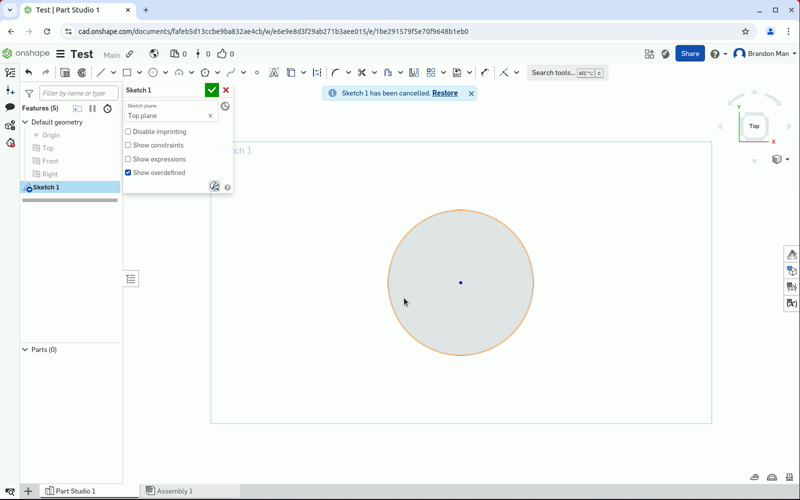
click(404, 297)
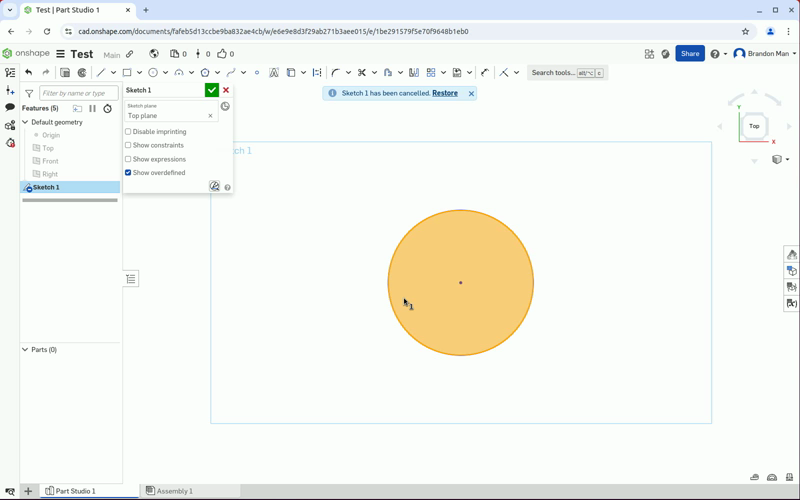
mouse_move(73, 352)
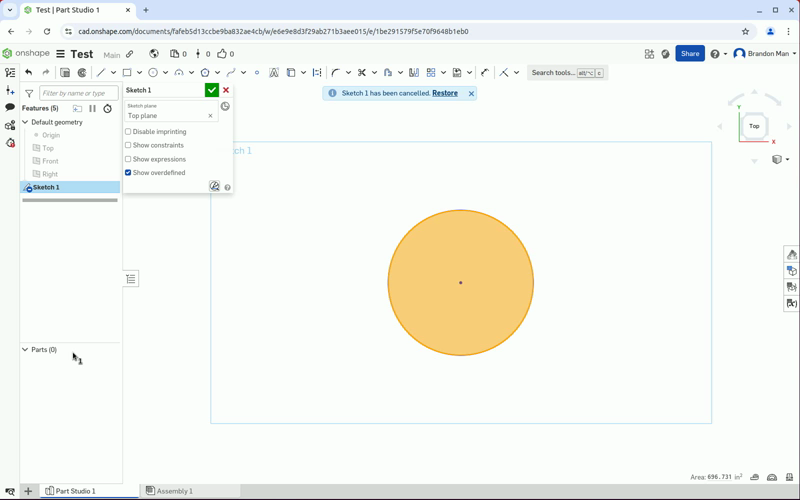
key(shift+y)
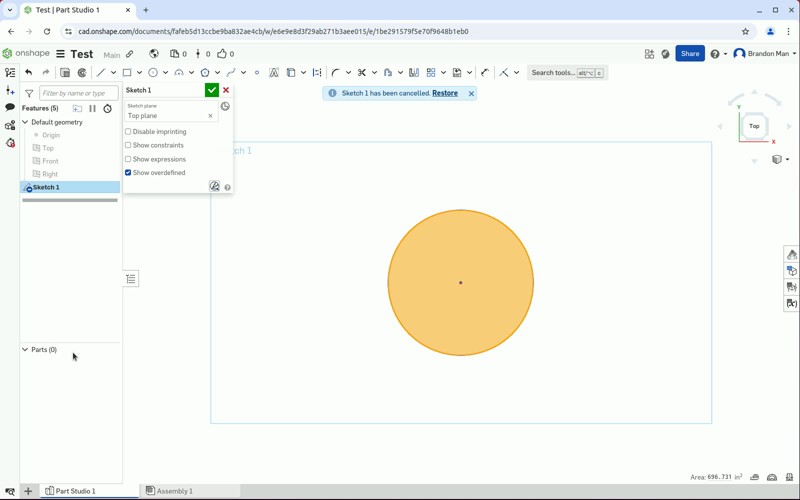
key(shift+e)
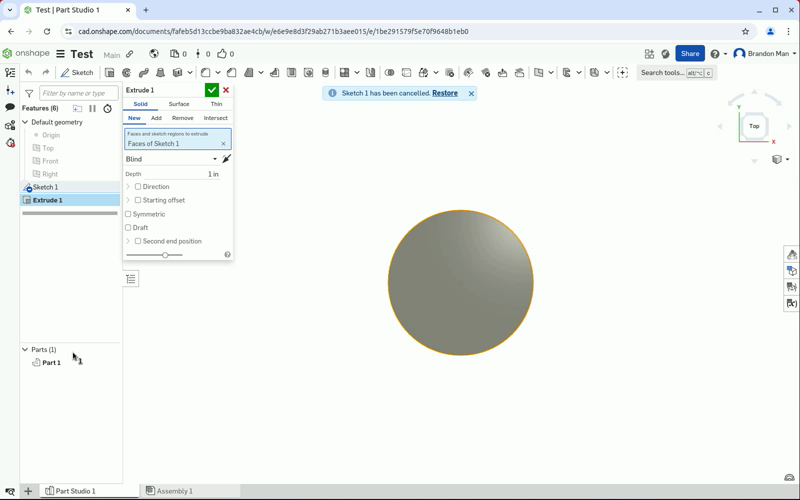
mouse_move(143, 106)
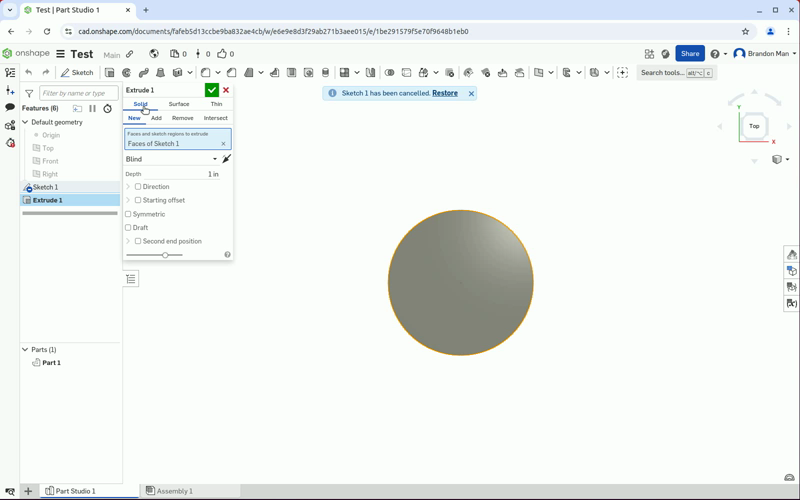
click(143, 106)
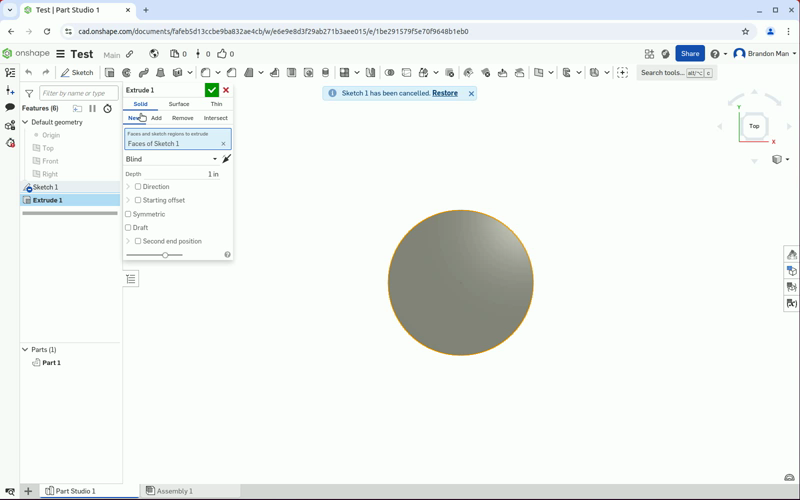
mouse_move(137, 120)
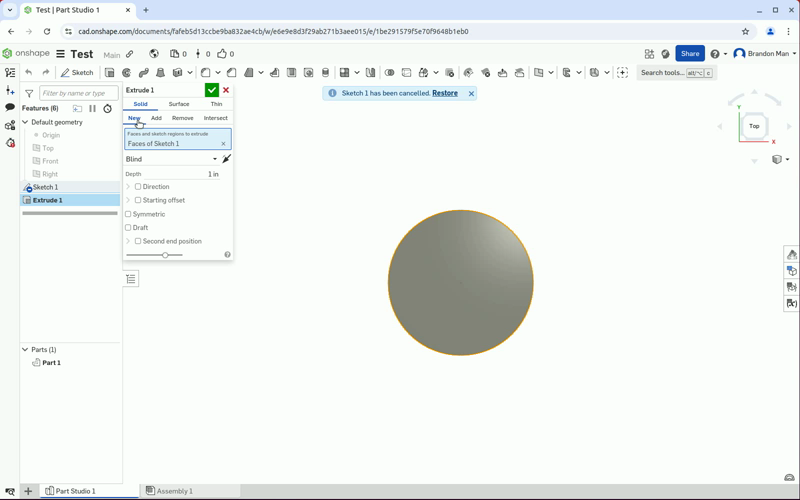
click(137, 120)
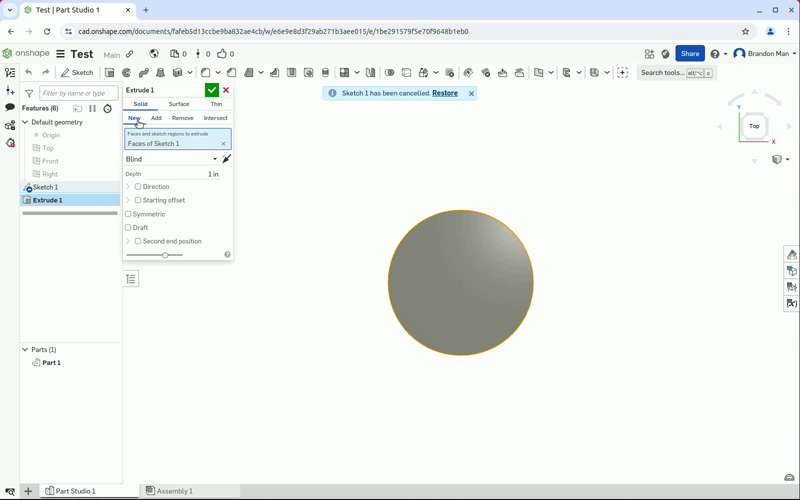
key(tab, 4)
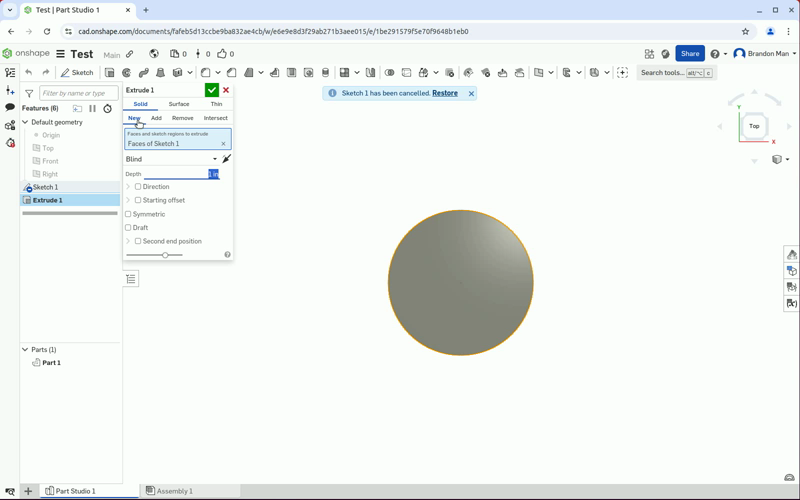
text(8.184)
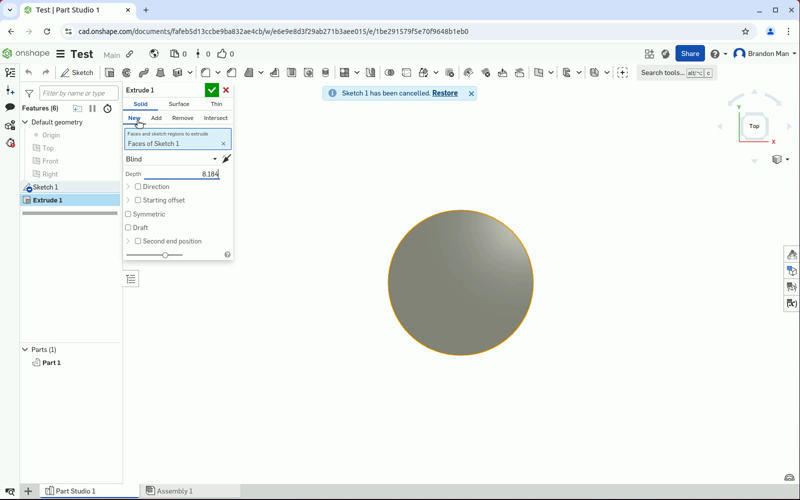
key(enter)
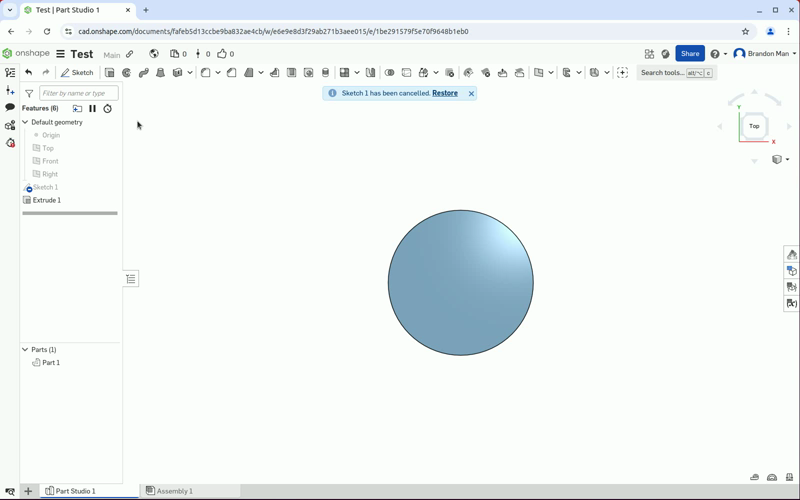
key(shift+h)
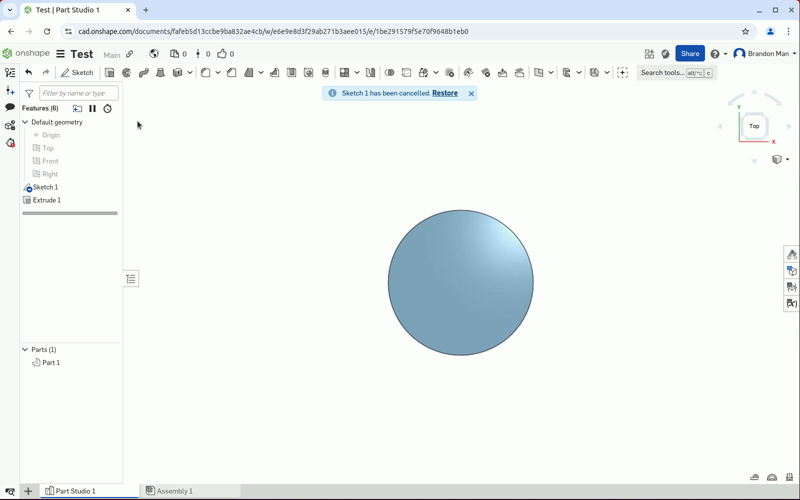
key(shift+h)
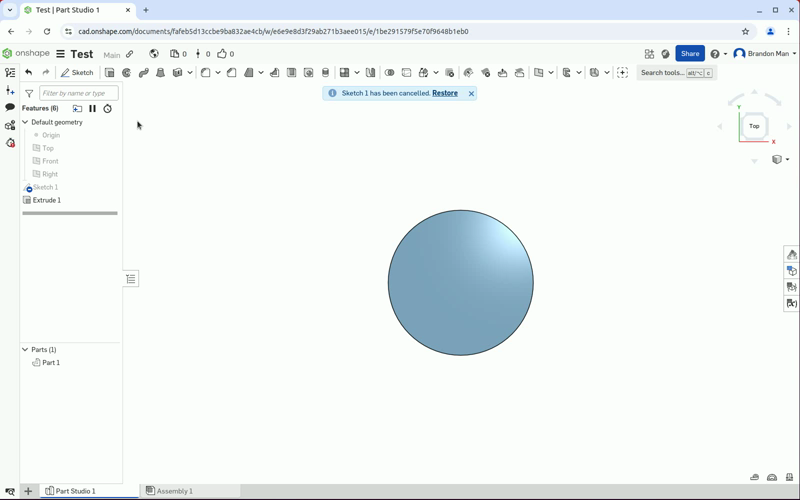
mouse_move(73, 189)
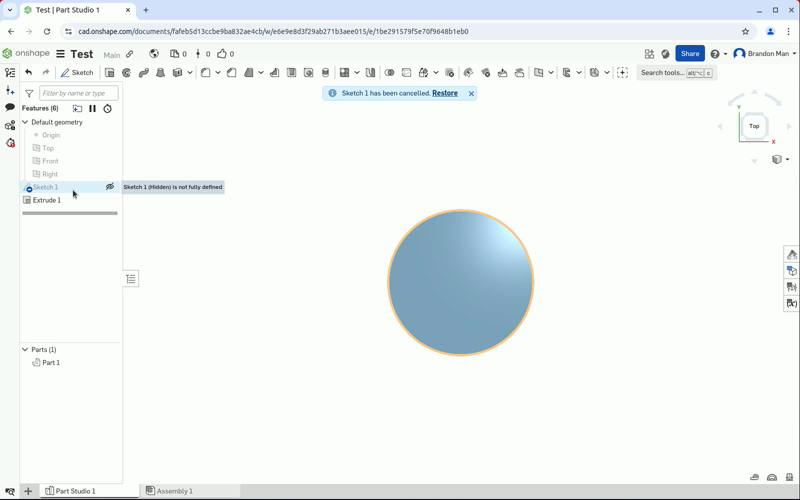
click(73, 189)
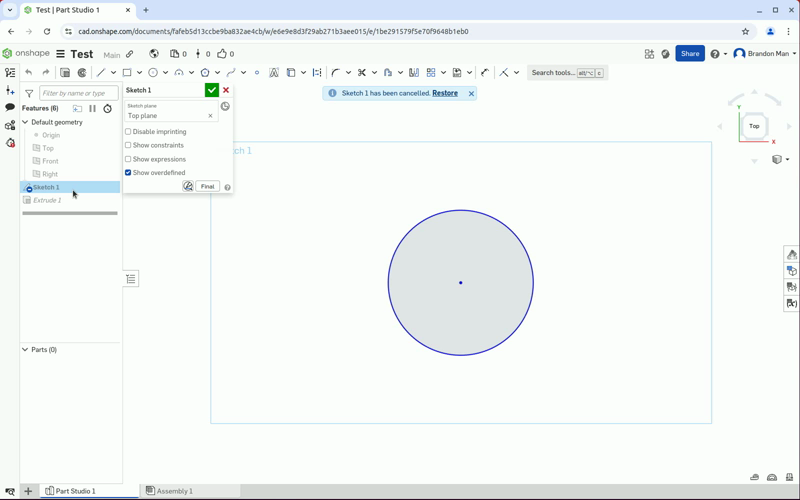
mouse_move(229, 92)
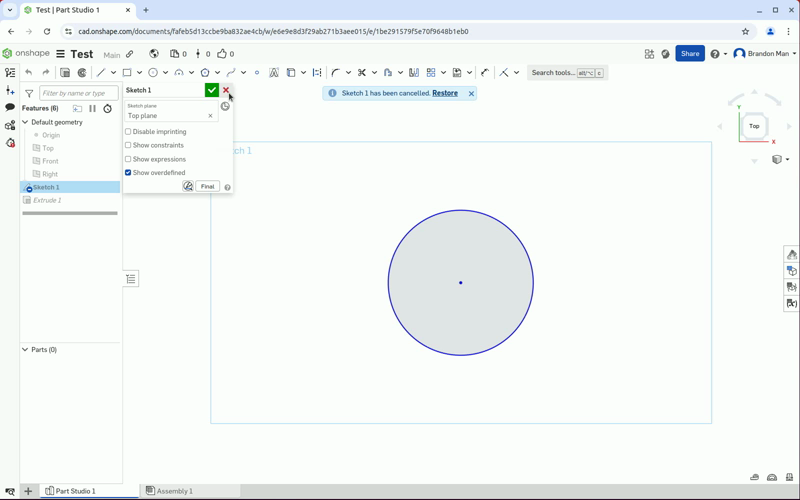
click(229, 92)
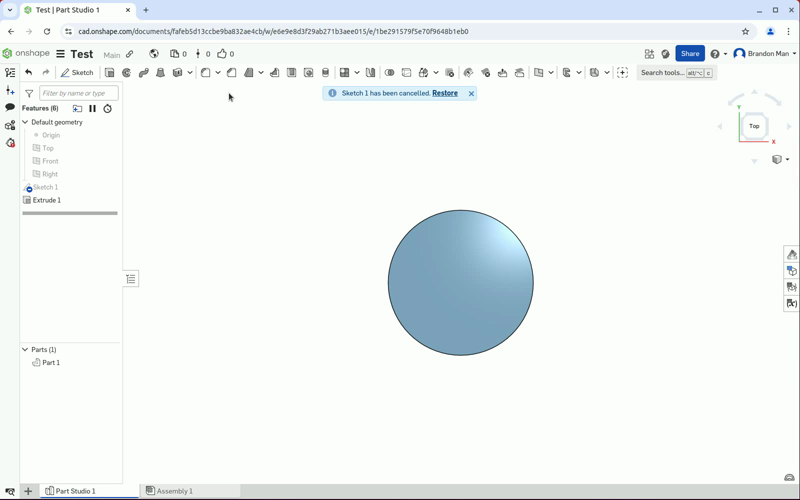
mouse_move(541, 75)
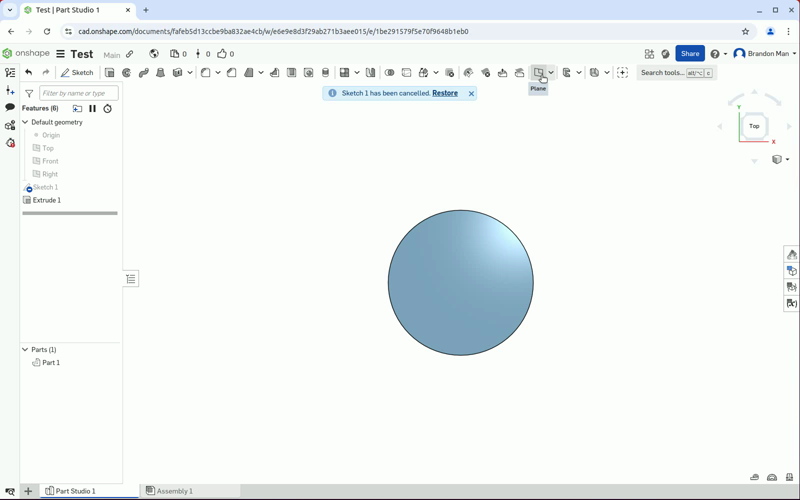
click(541, 75)
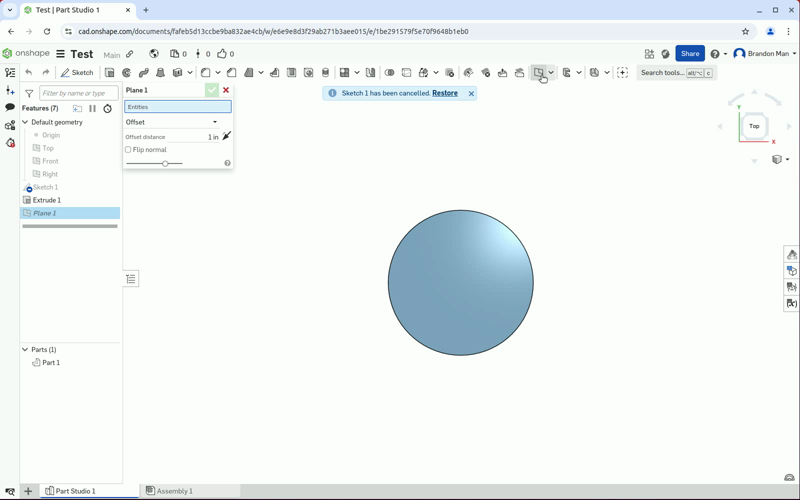
mouse_move(73, 150)
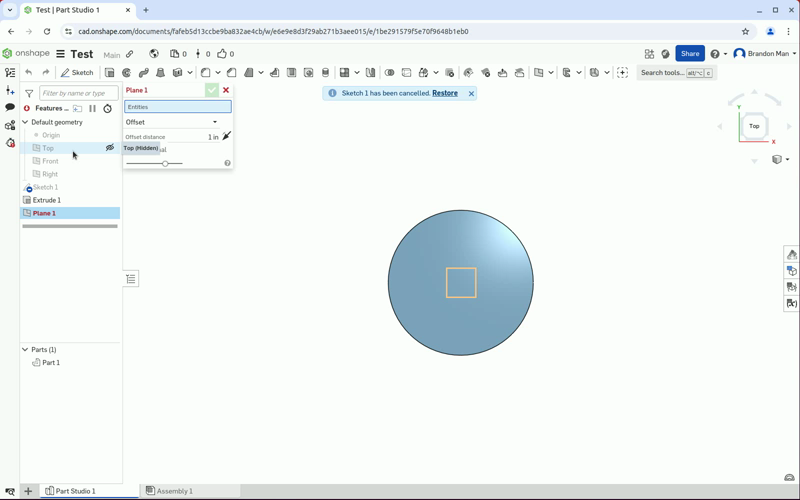
click(73, 150)
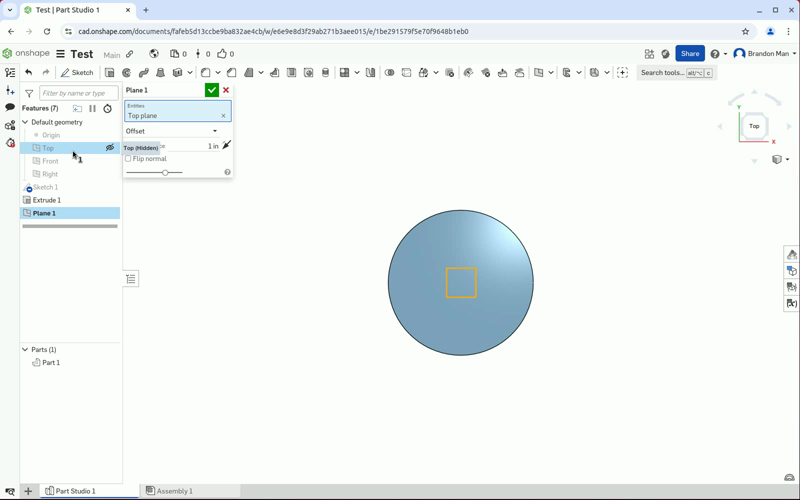
key(tab, 2)
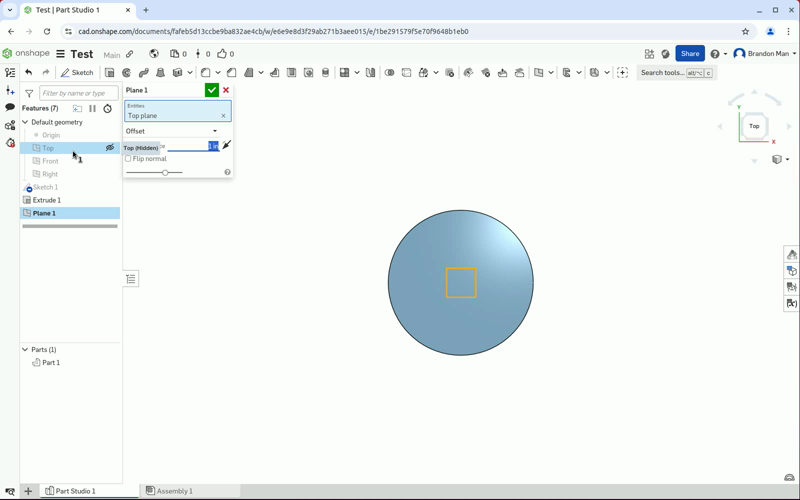
text(8.196)
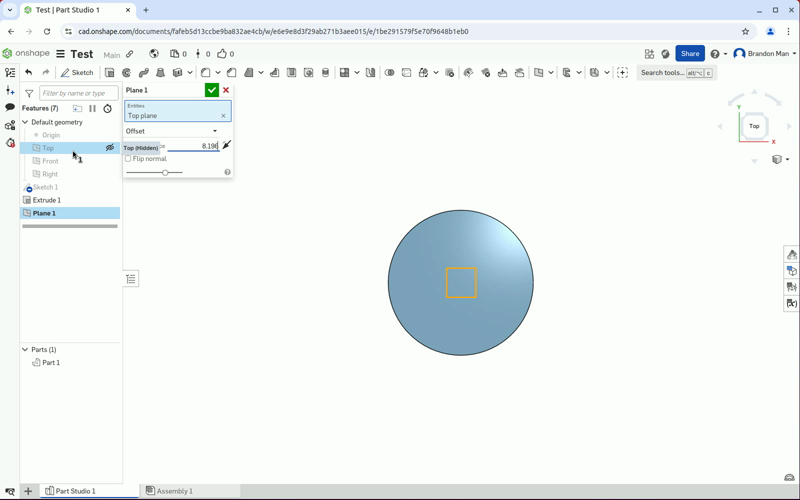
key(enter, 2)
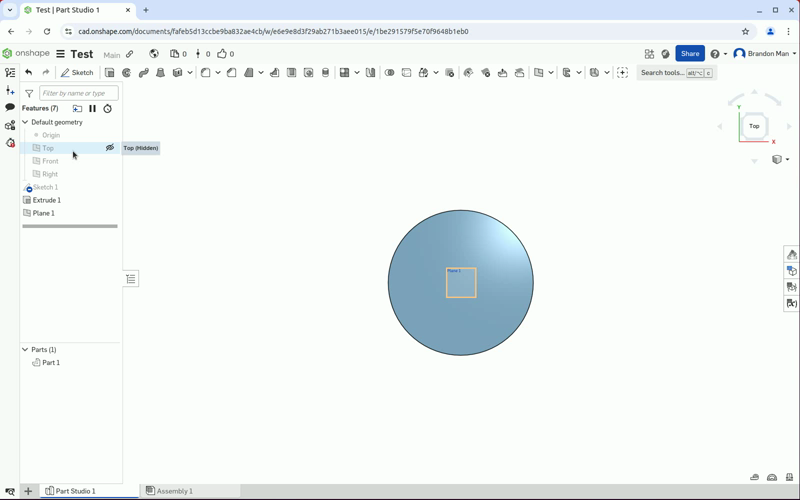
key(shift+s)
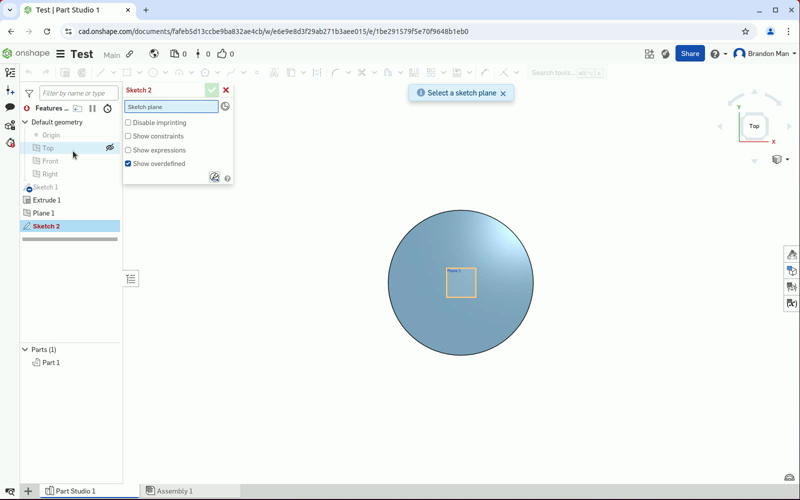
mouse_move(73, 215)
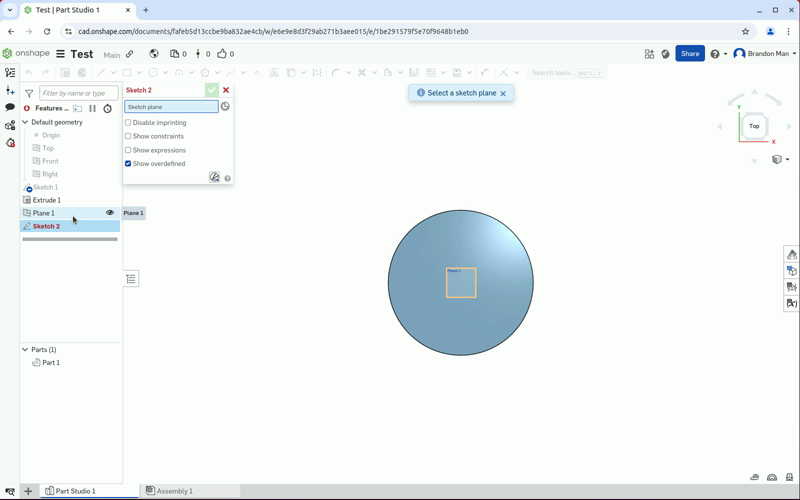
click(73, 215)
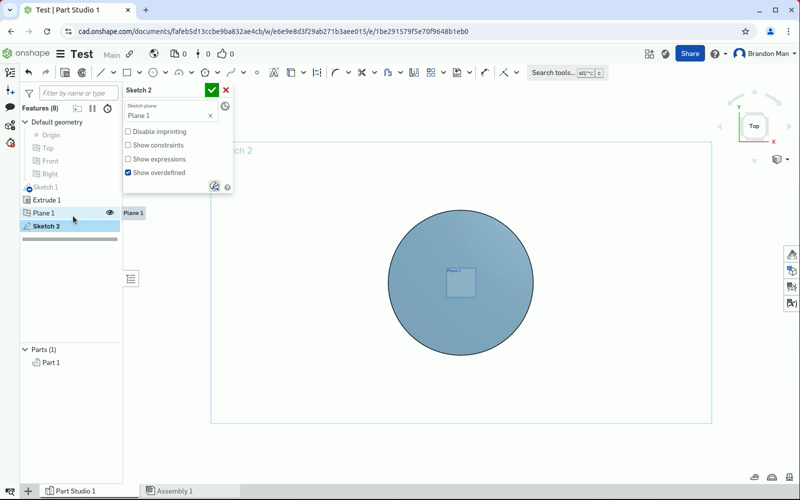
mouse_move(73, 352)
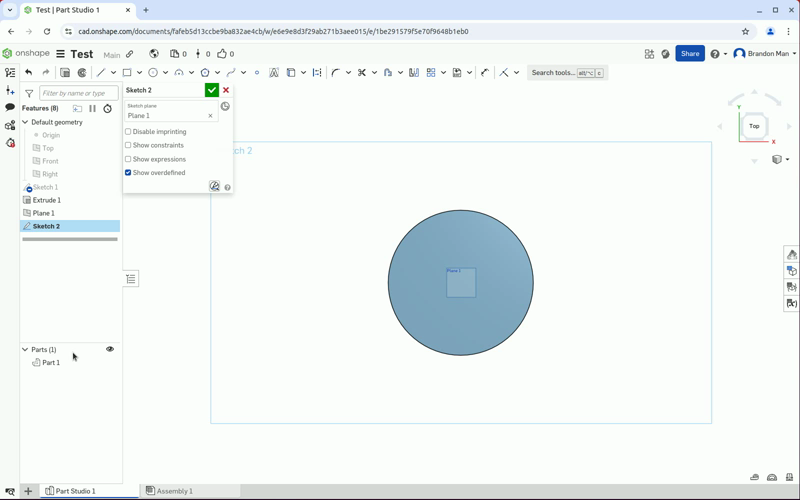
key(y)
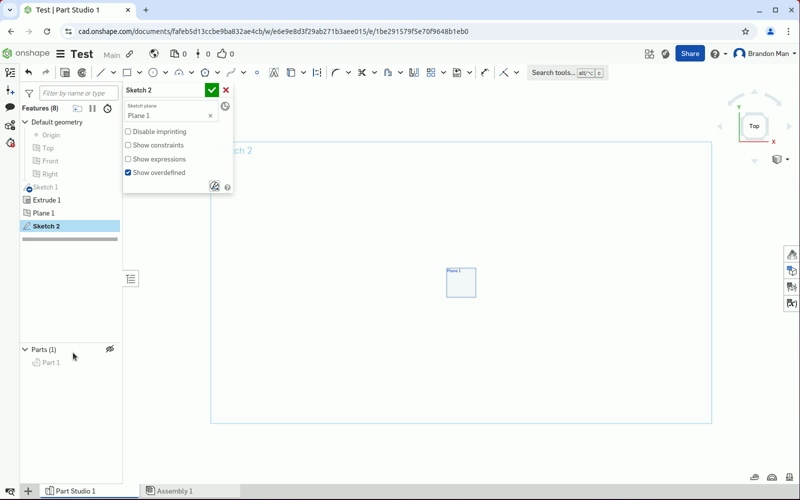
key(c)
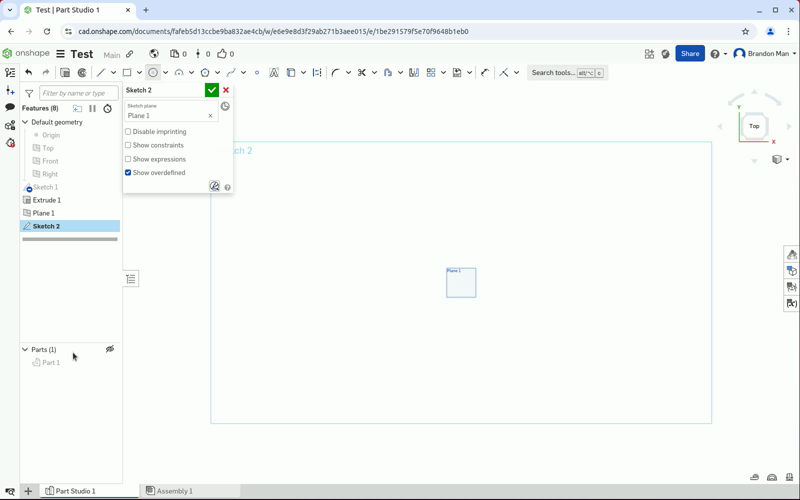
key_down(shift)
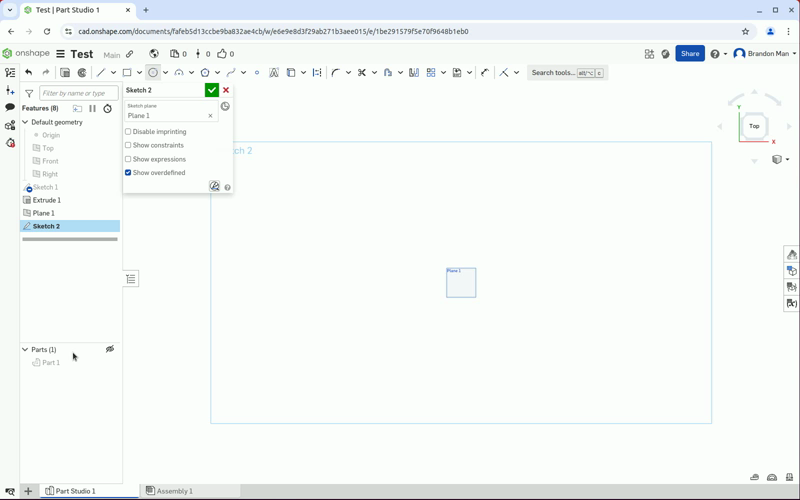
mouse_move(460, 282)
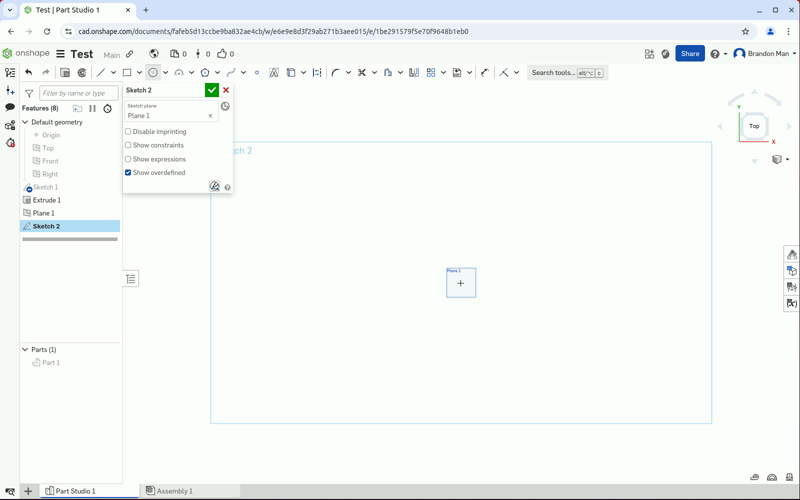
click(460, 282)
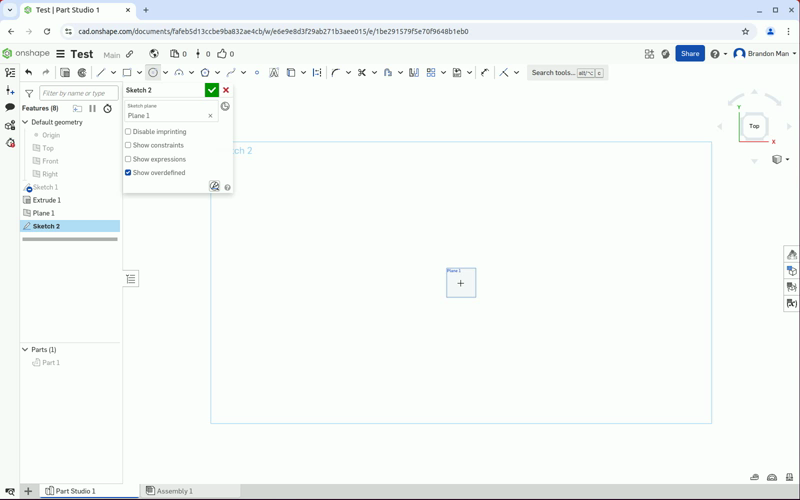
key_up(shift)
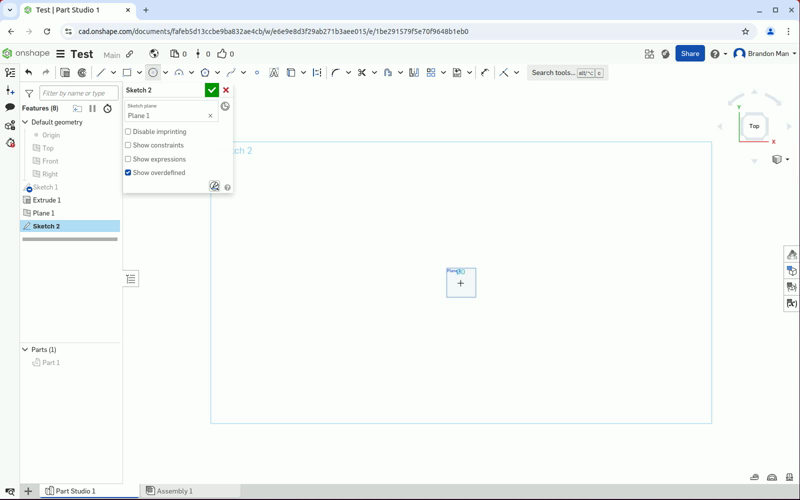
mouse_move(511, 282)
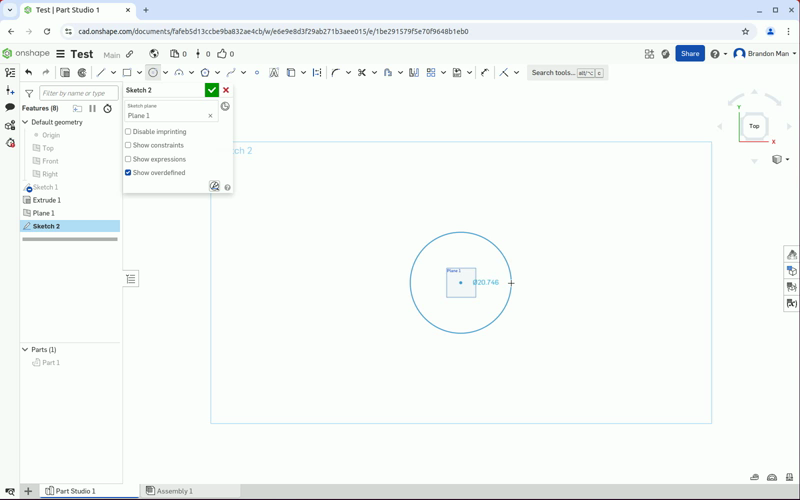
click(511, 282)
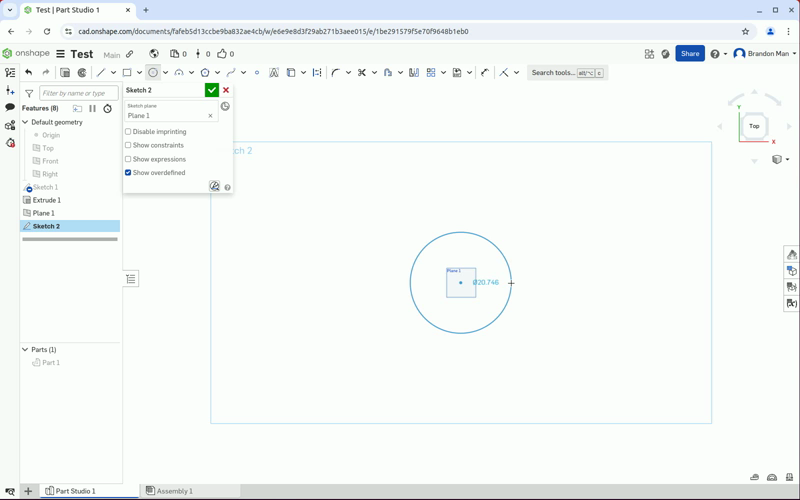
key(esc)
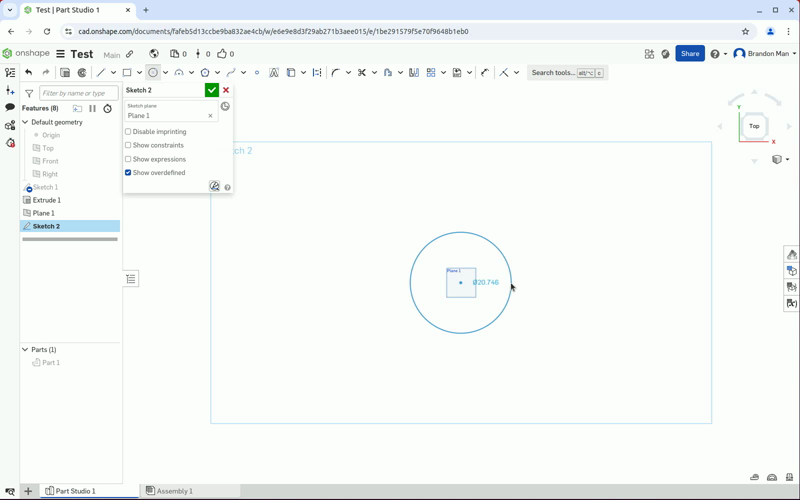
mouse_move(456, 239)
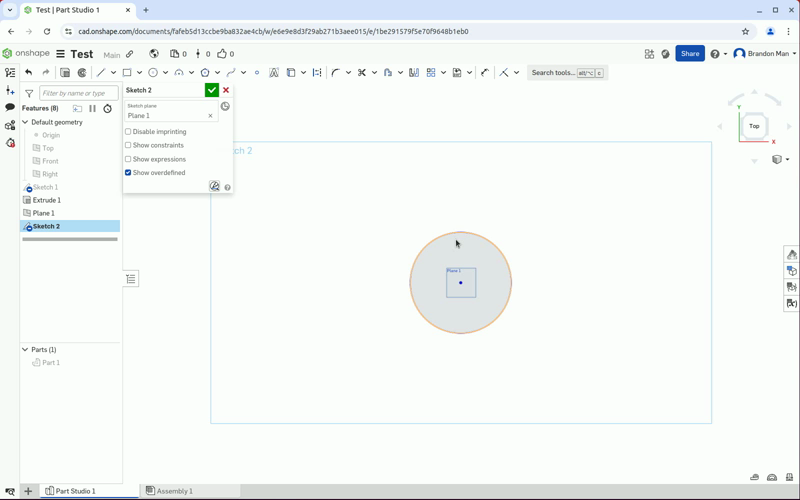
click(456, 239)
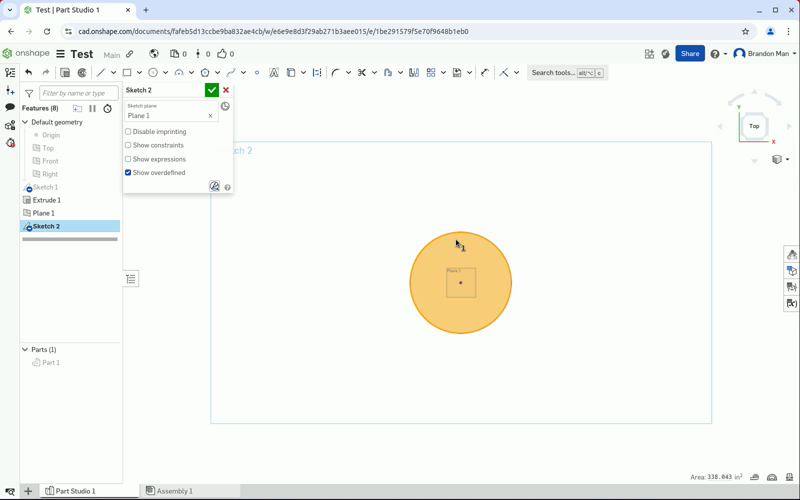
mouse_move(73, 352)
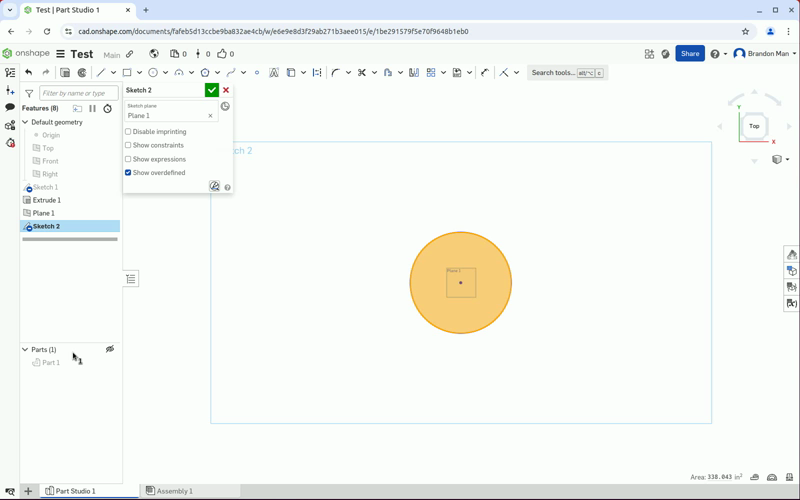
key(shift+y)
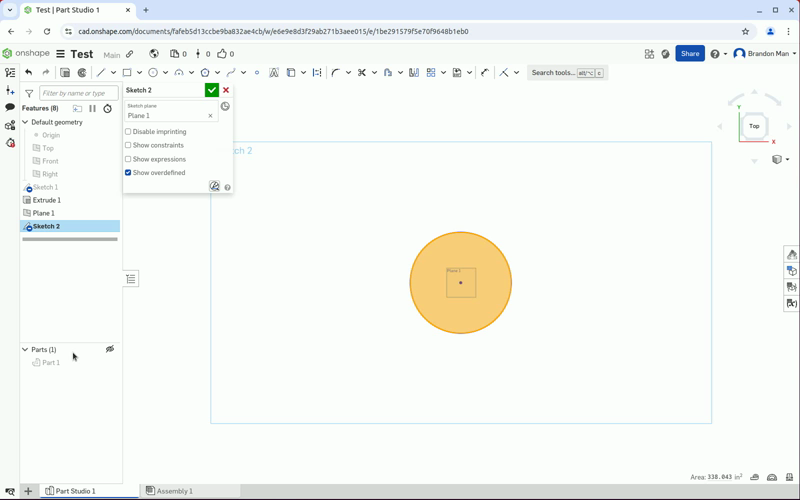
key(shift+e)
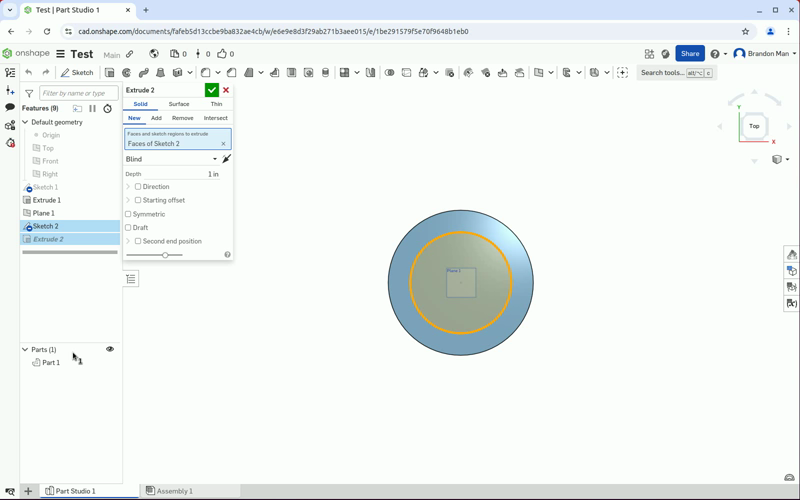
mouse_move(143, 106)
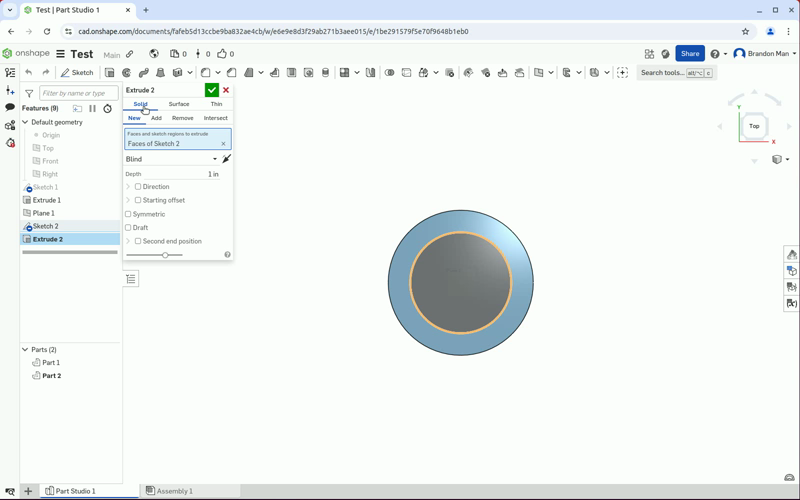
click(143, 106)
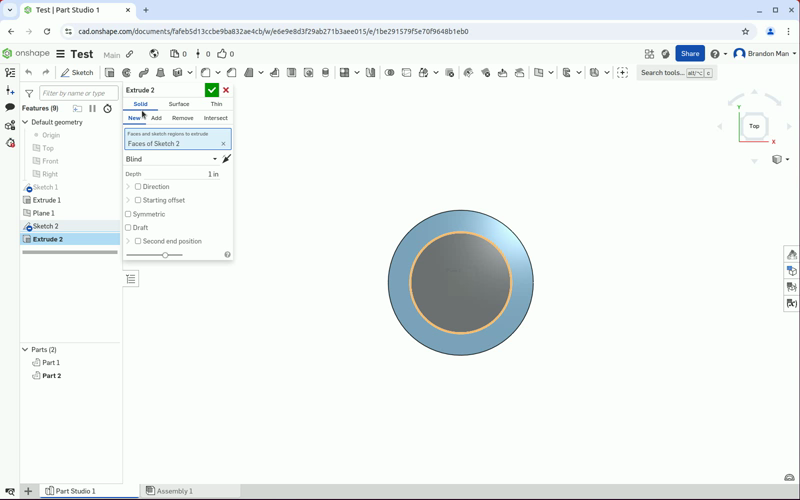
mouse_move(137, 120)
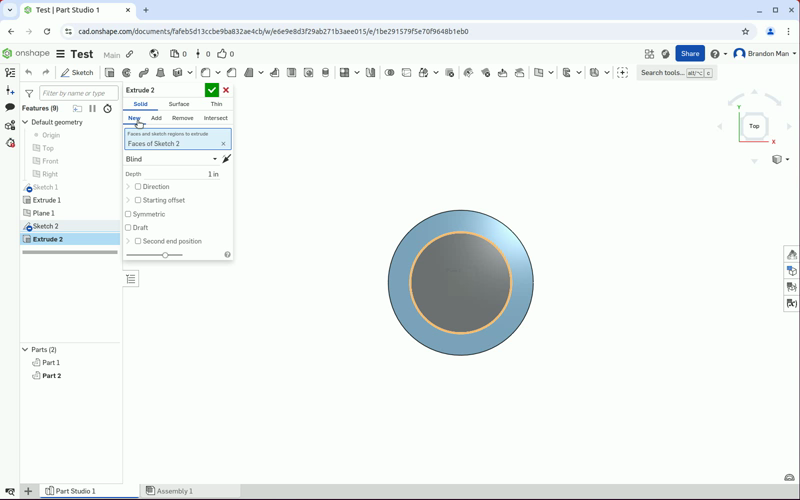
click(137, 120)
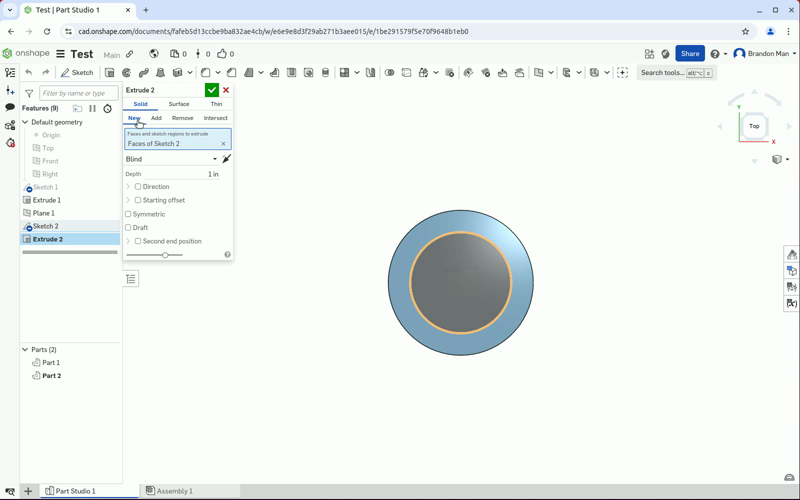
key(tab, 4)
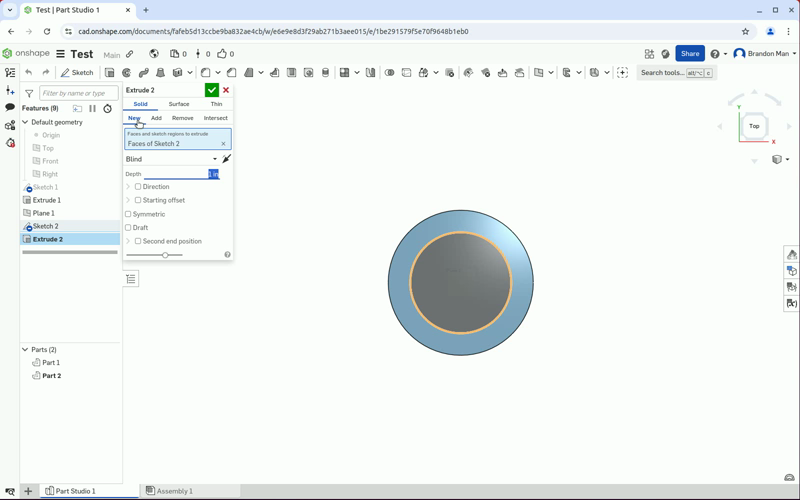
text(11.554)
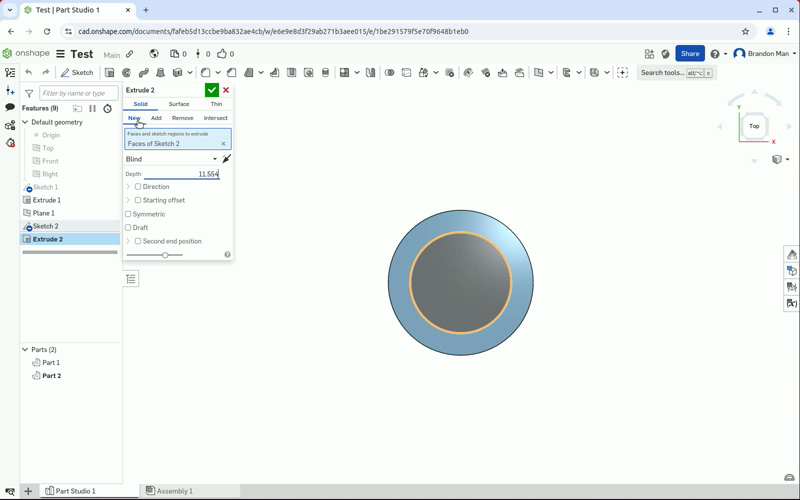
key(enter)
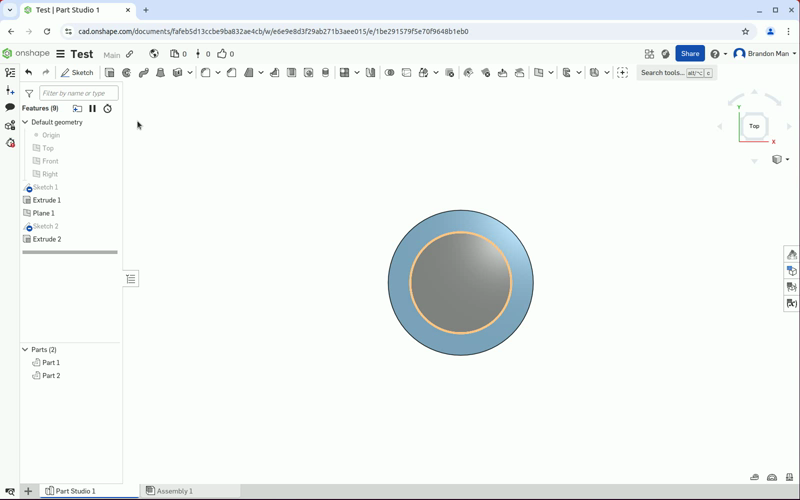
key(shift+h)
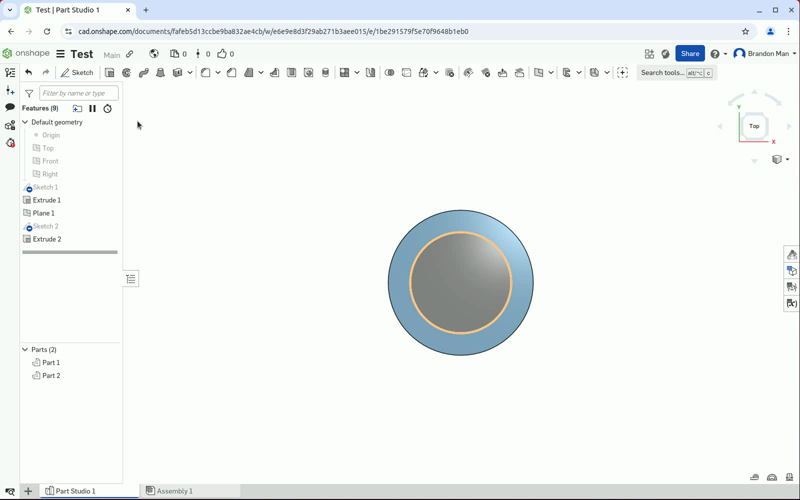
key(shift+h)
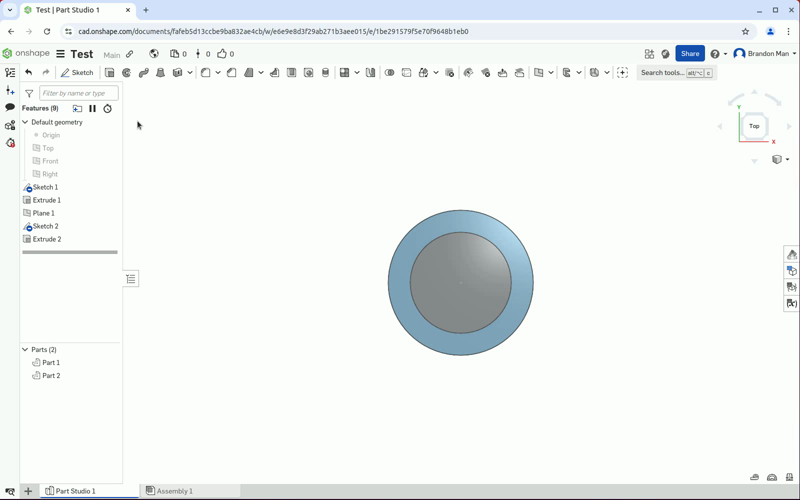
key(shift+7)
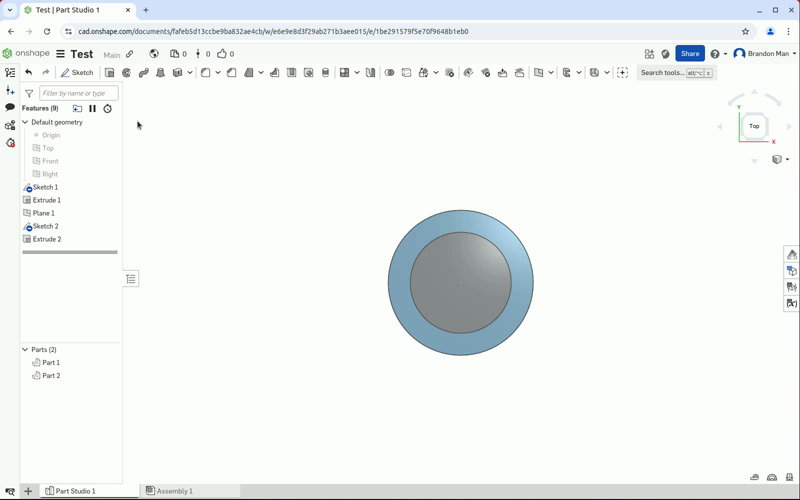
key(up, 3)
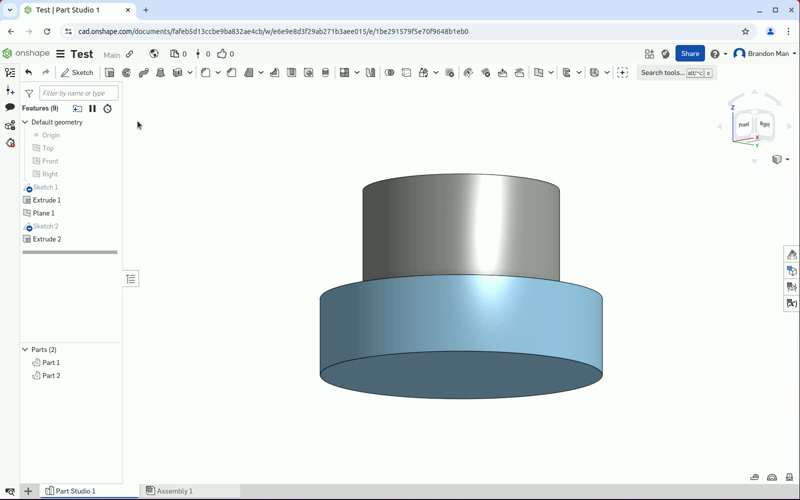
key(left, 3)
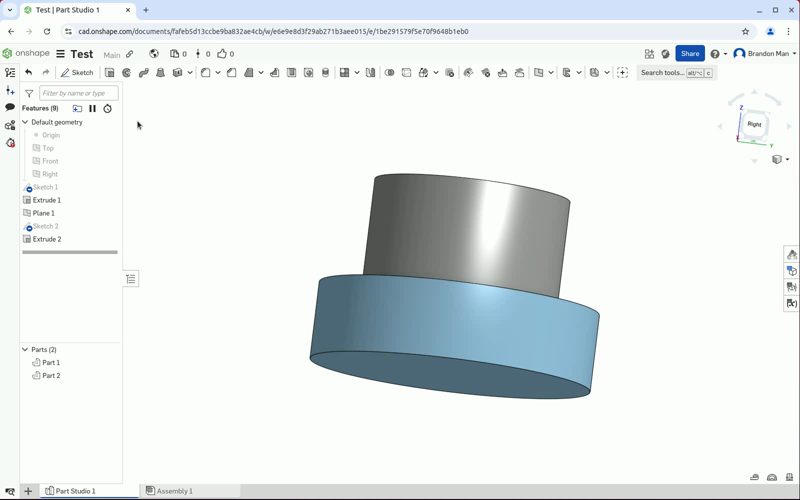
key(right, 3)
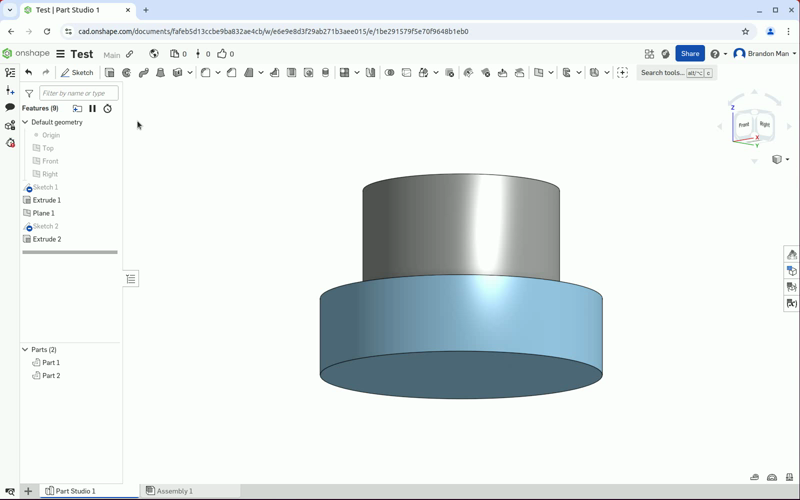
key(down, 3)
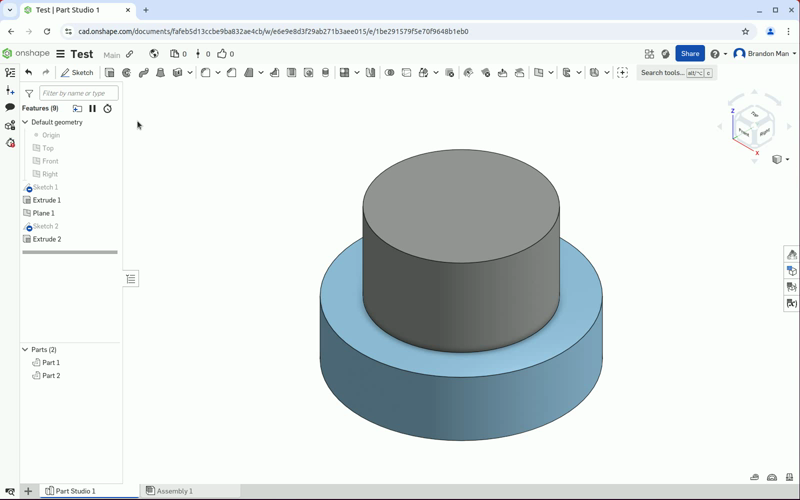
mouse_move(73, 189)
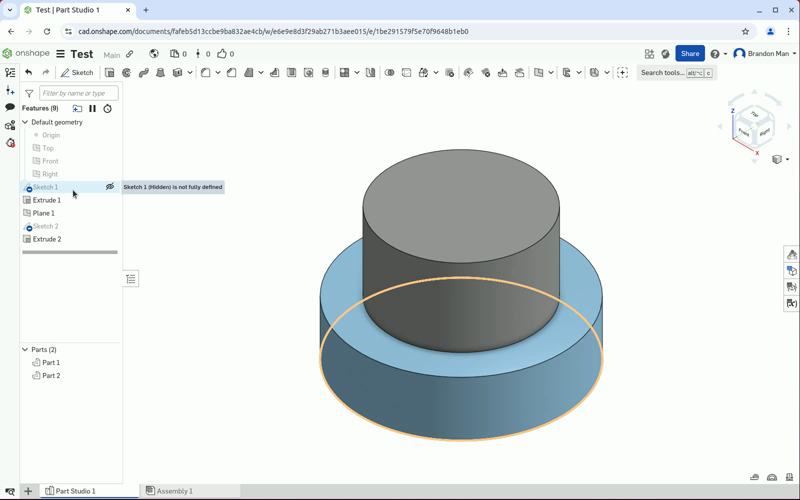
click(73, 189)